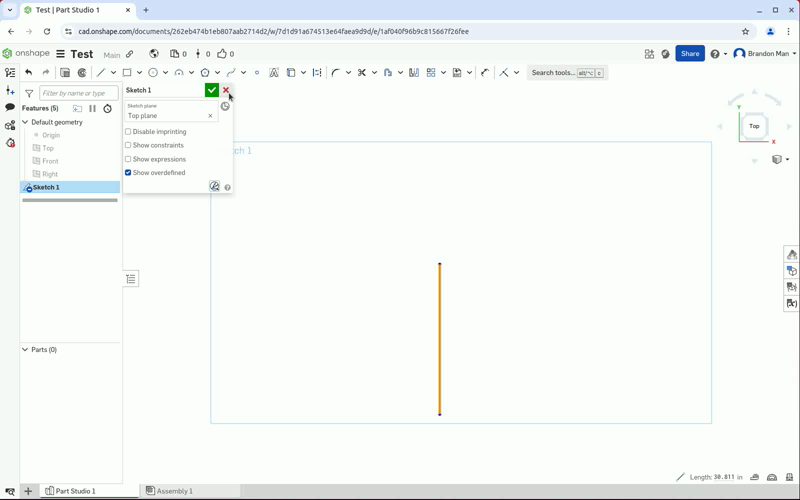
key(shift+h)
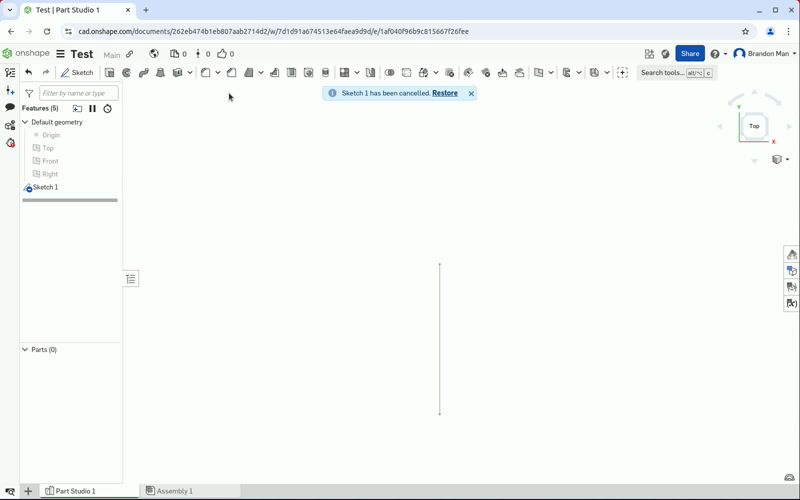
key(shift+s)
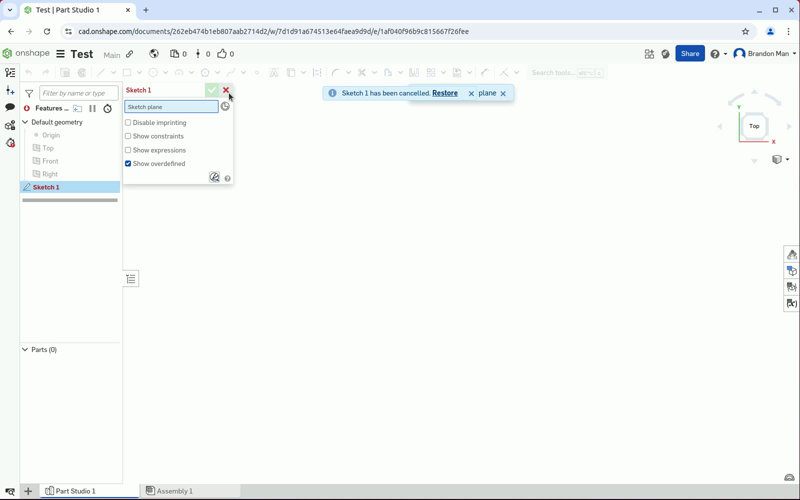
mouse_move(73, 150)
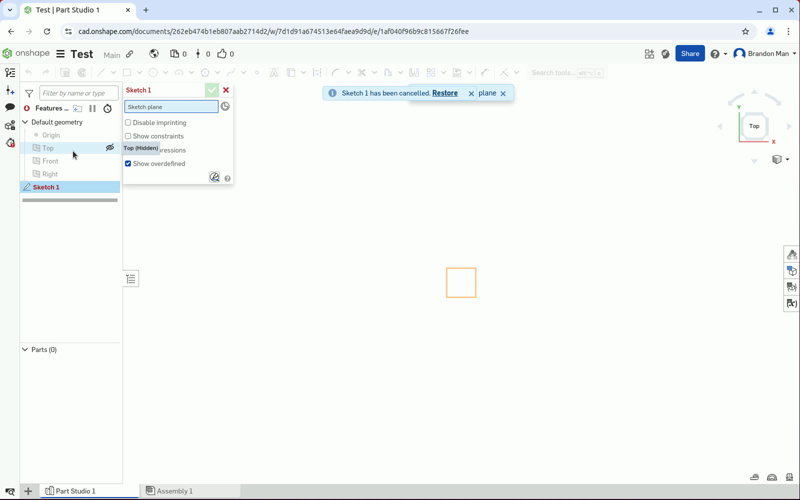
click(73, 150)
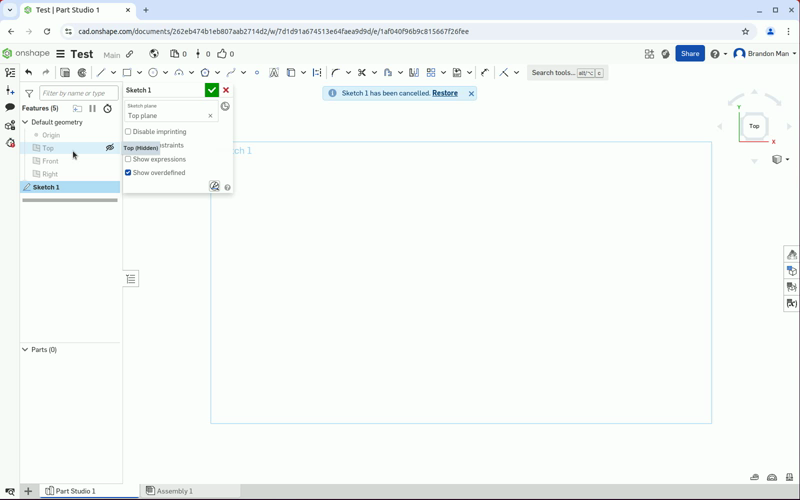
mouse_move(73, 352)
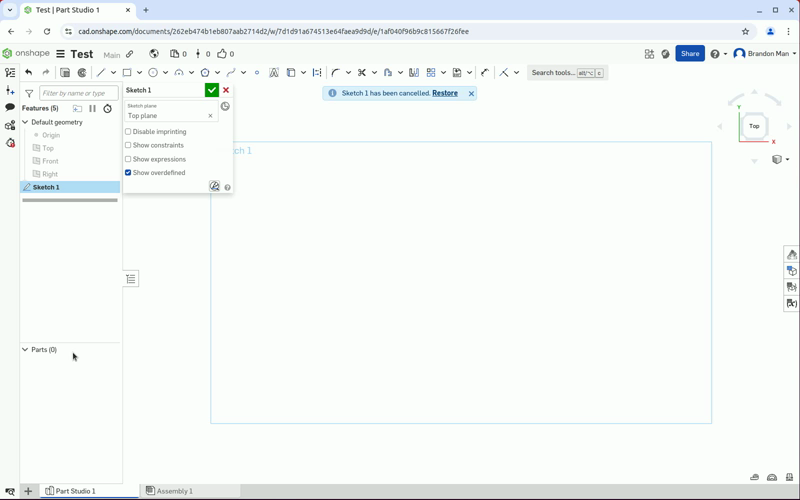
key(y)
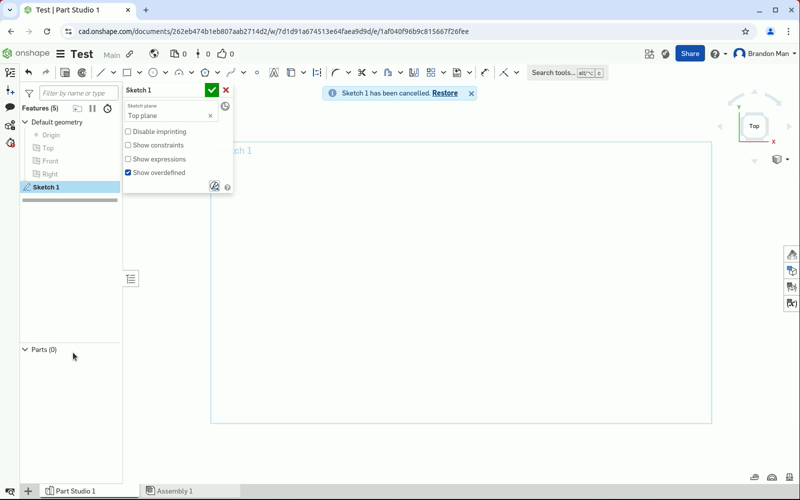
key(c)
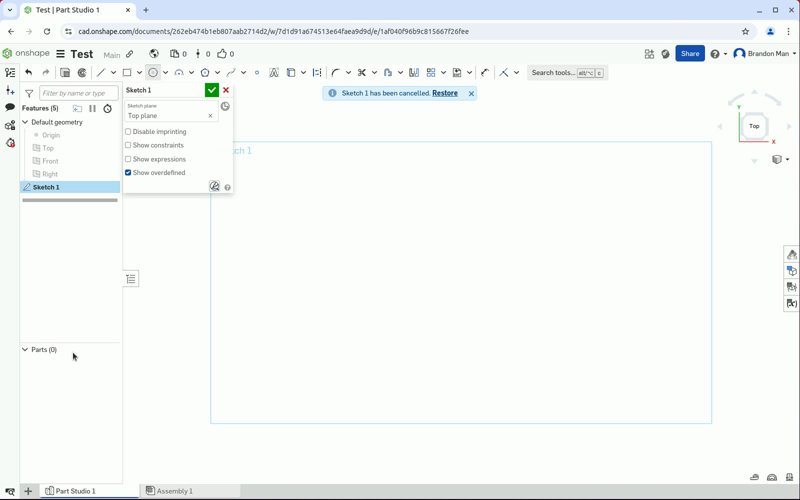
key_down(shift)
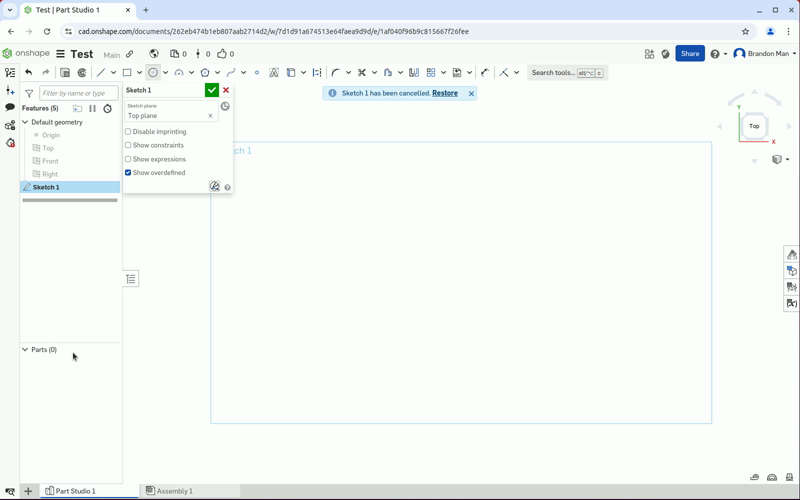
mouse_move(460, 282)
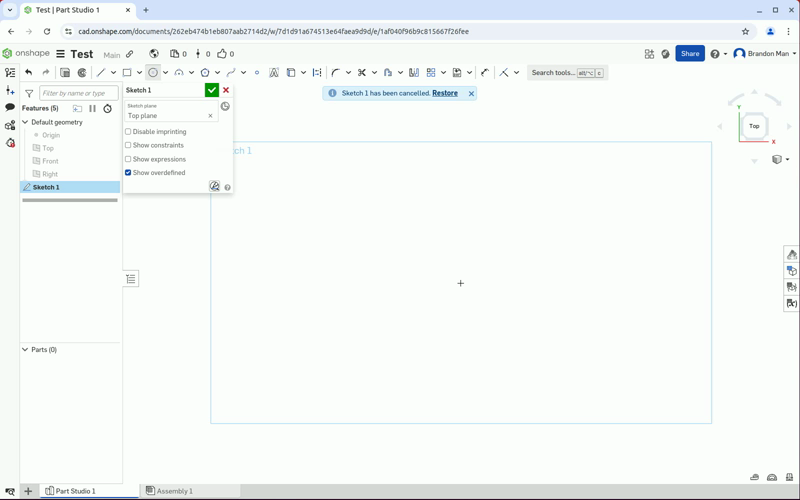
click(460, 282)
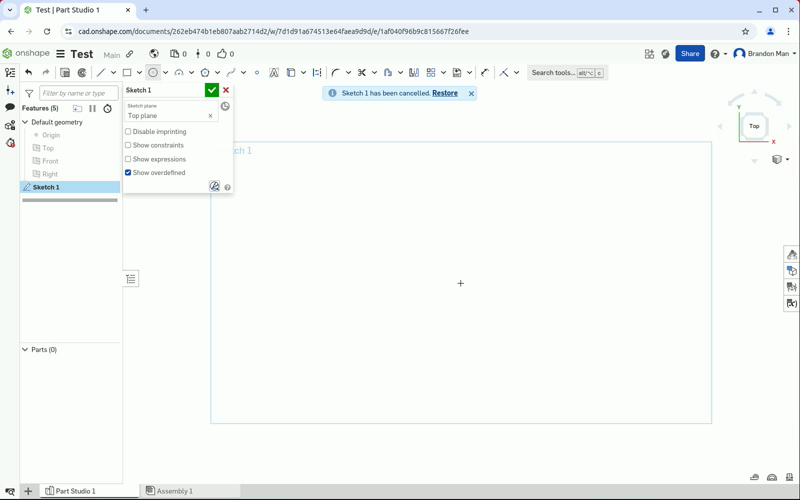
key_up(shift)
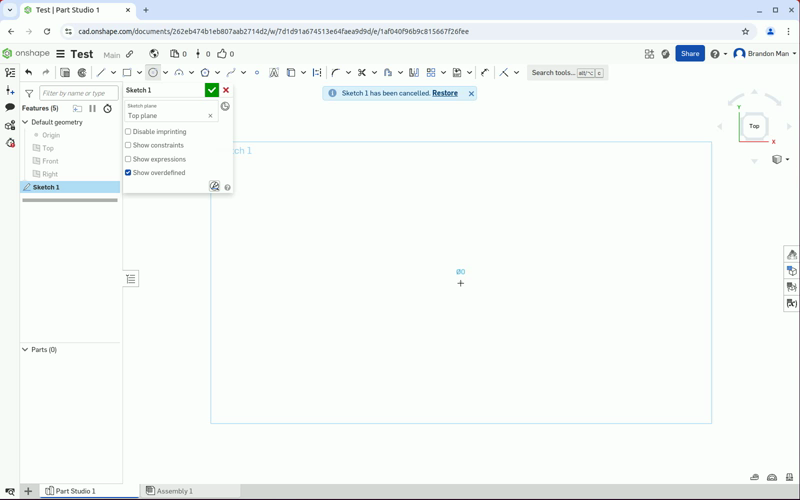
mouse_move(533, 282)
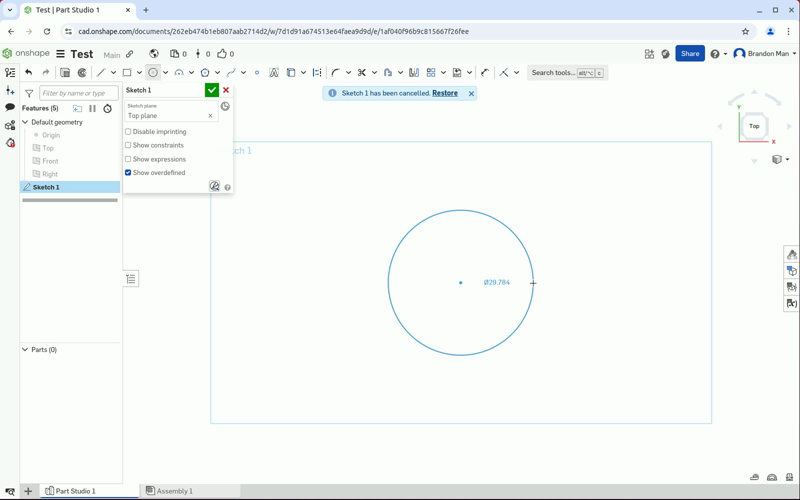
click(533, 282)
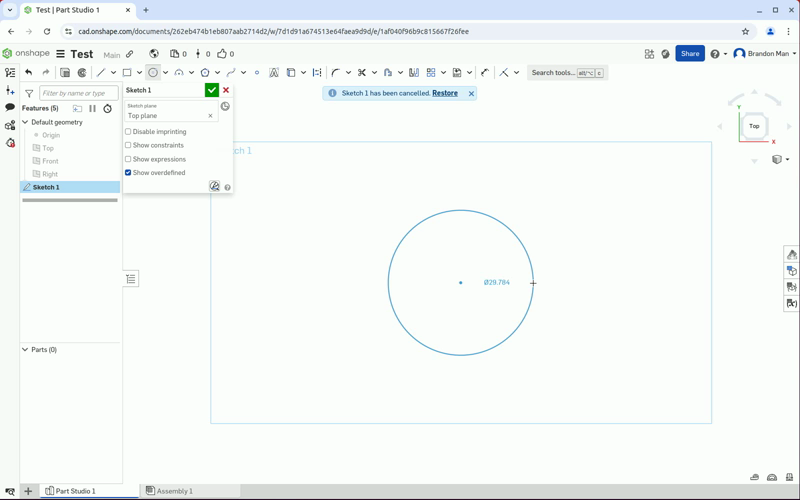
key(esc)
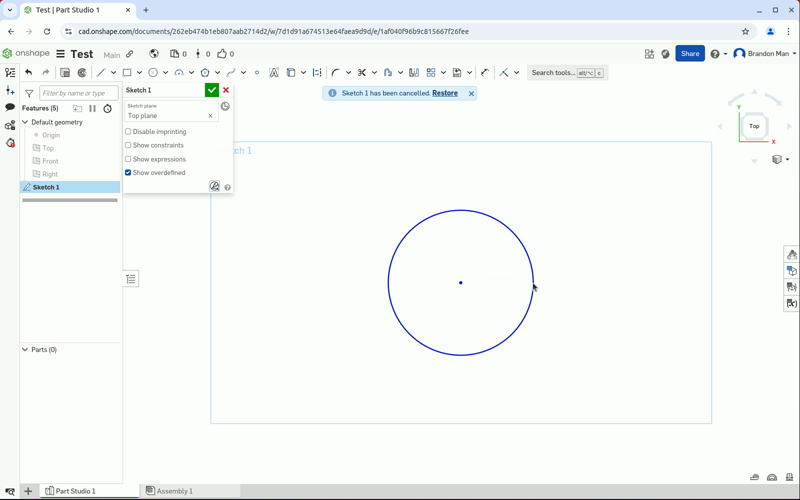
mouse_move(453, 313)
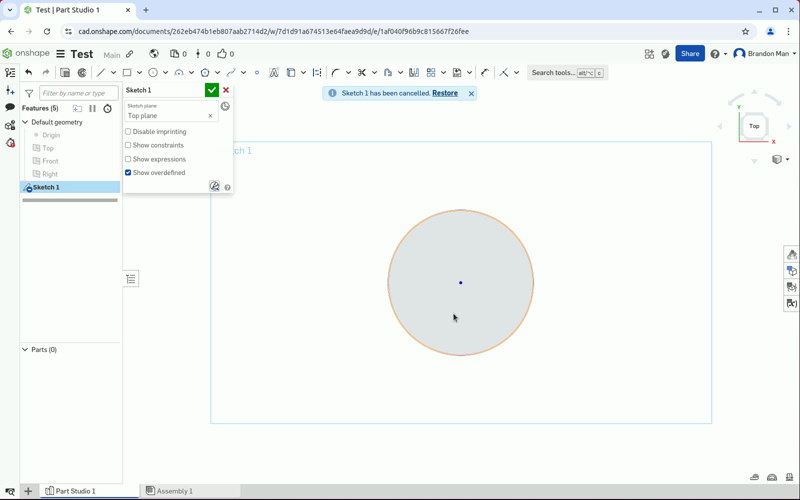
click(453, 313)
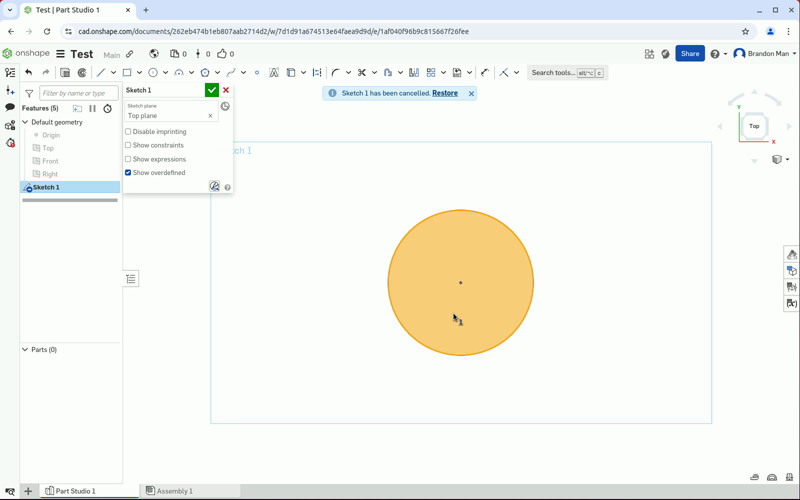
mouse_move(73, 352)
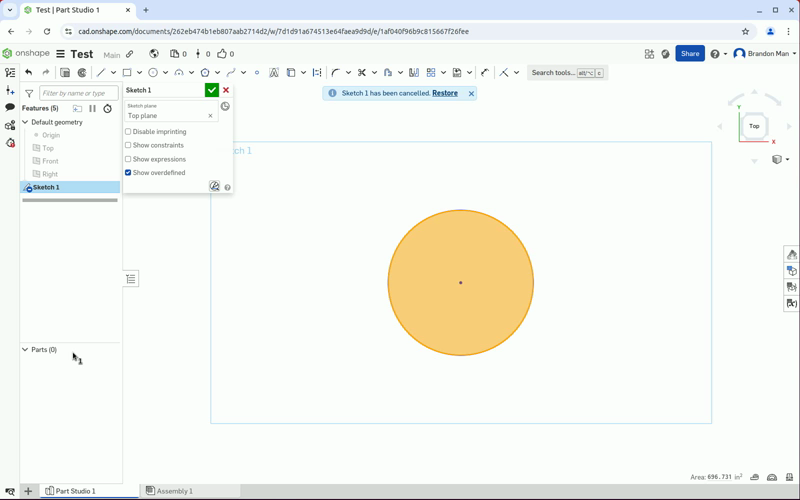
key(shift+y)
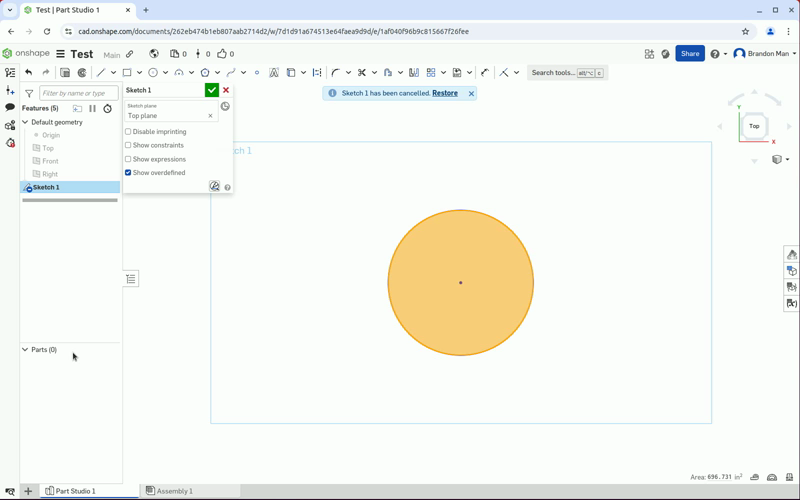
key(shift+e)
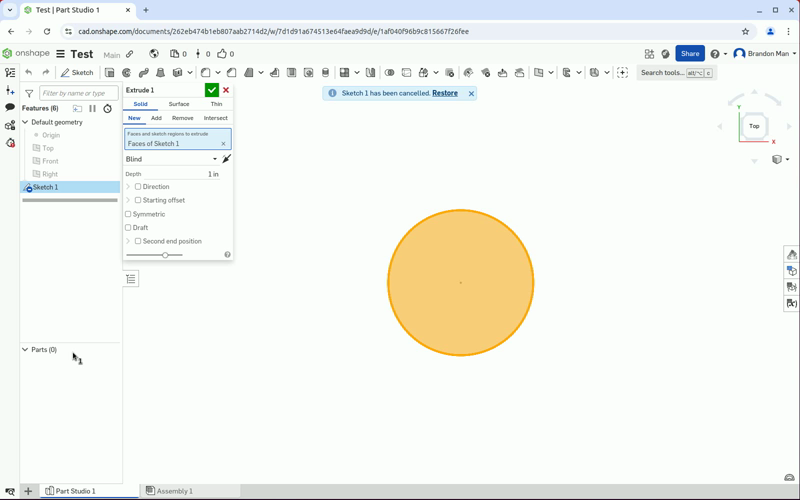
mouse_move(143, 106)
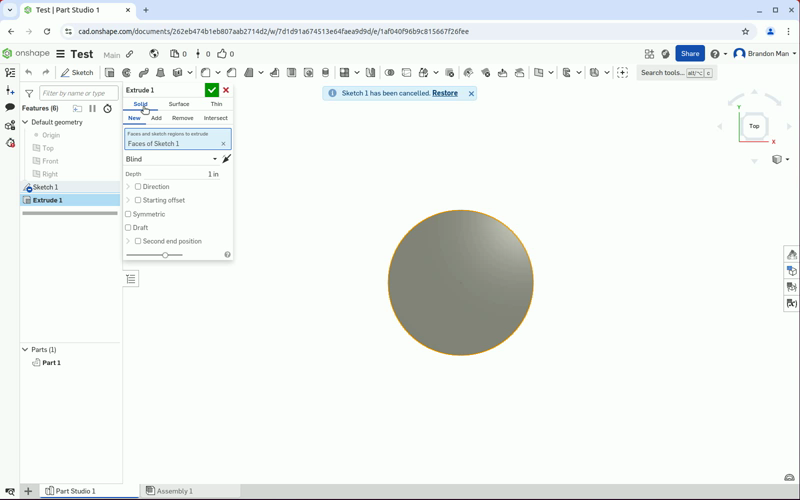
click(143, 106)
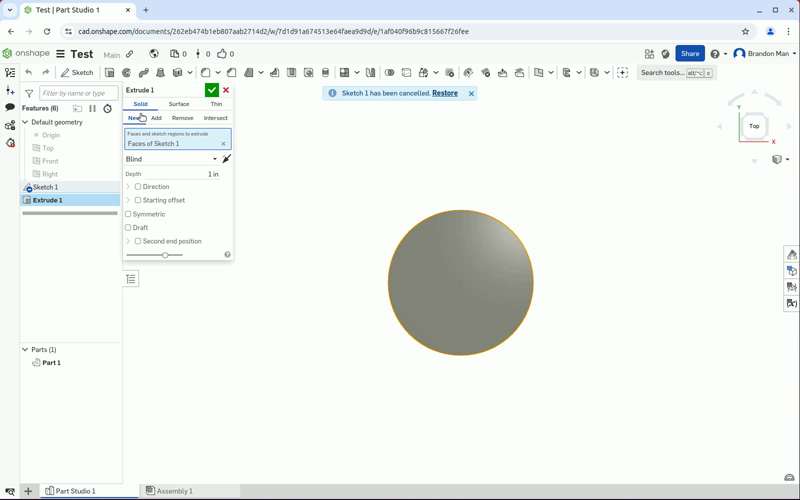
mouse_move(137, 120)
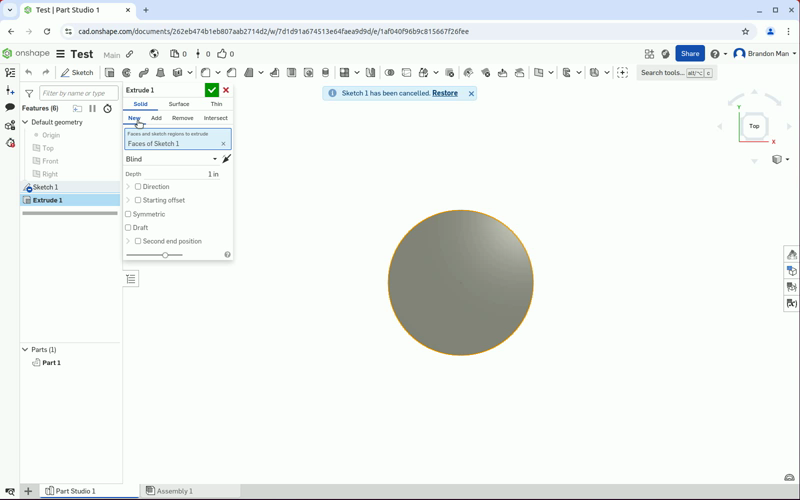
click(137, 120)
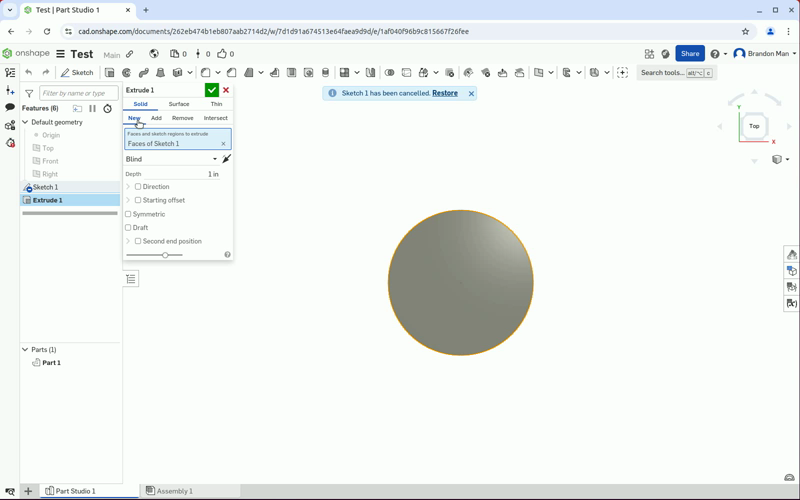
key(tab, 4)
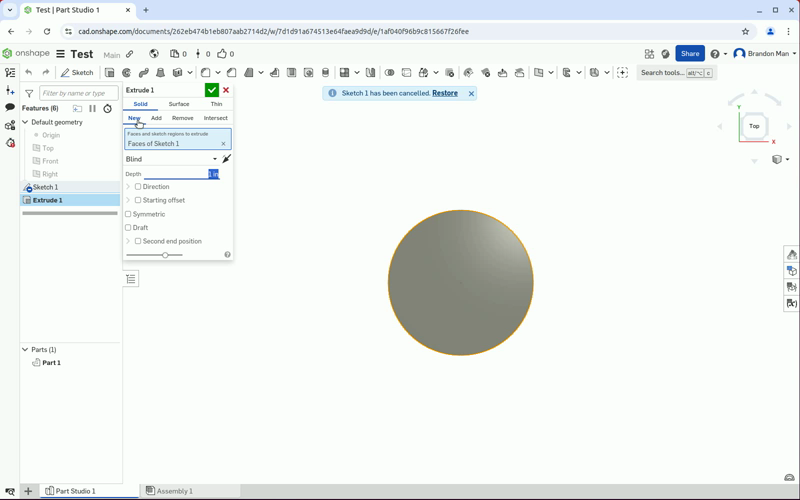
text(8.184)
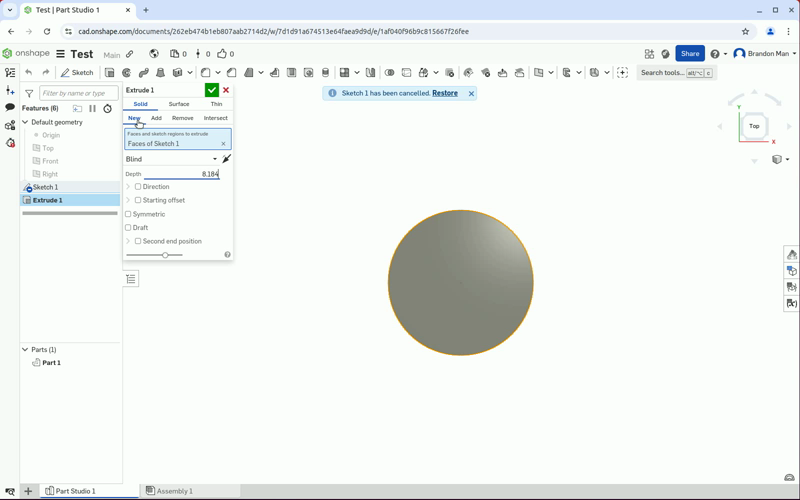
key(enter)
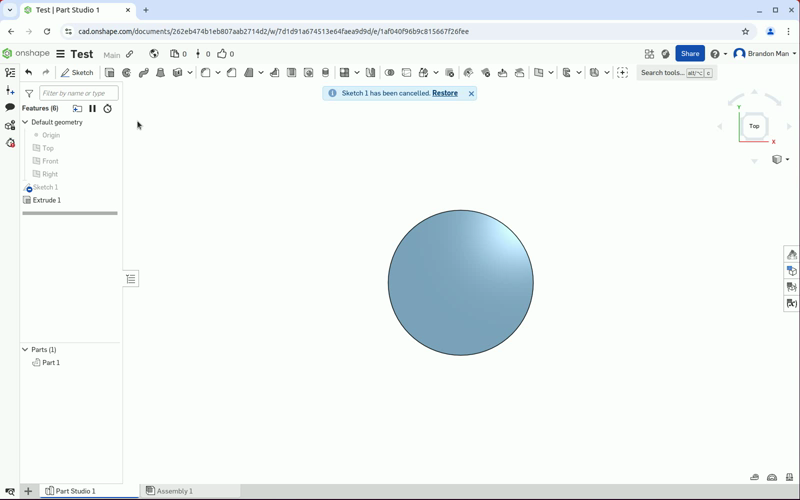
key(shift+h)
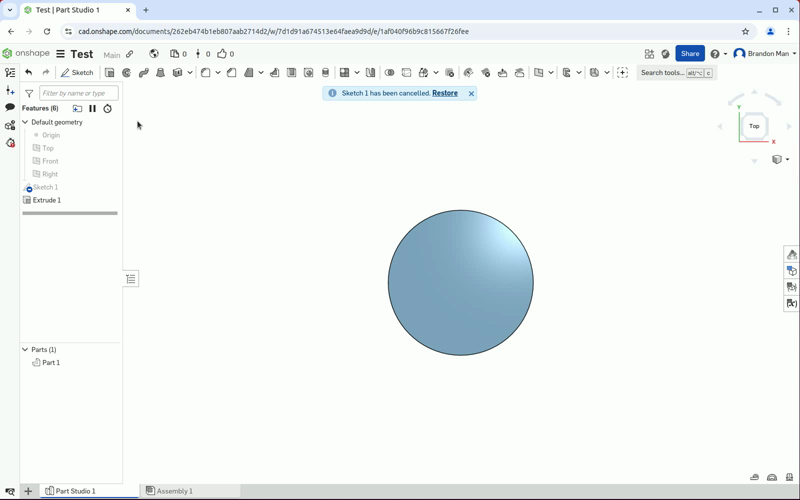
key(shift+h)
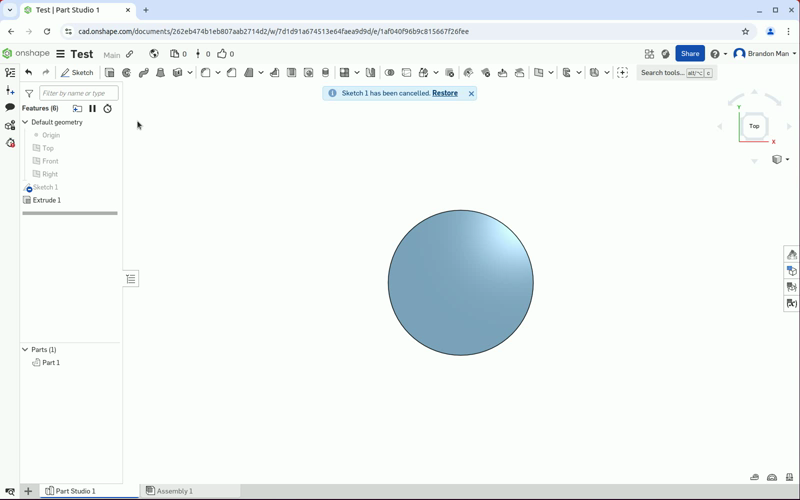
mouse_move(73, 189)
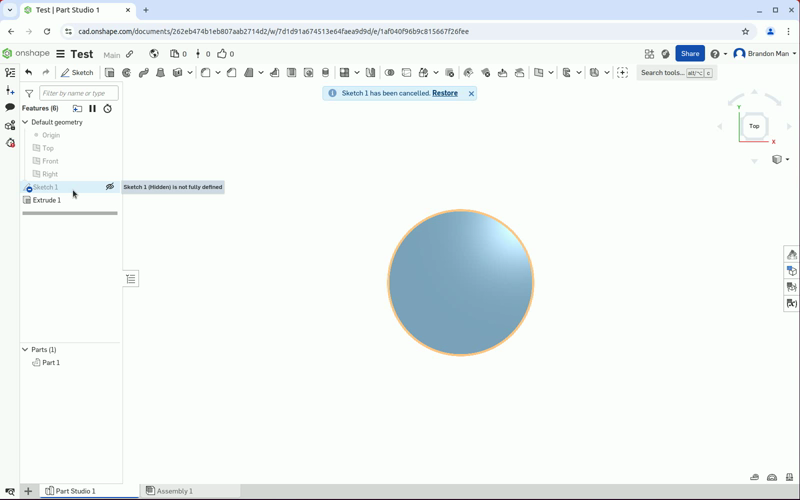
click(73, 189)
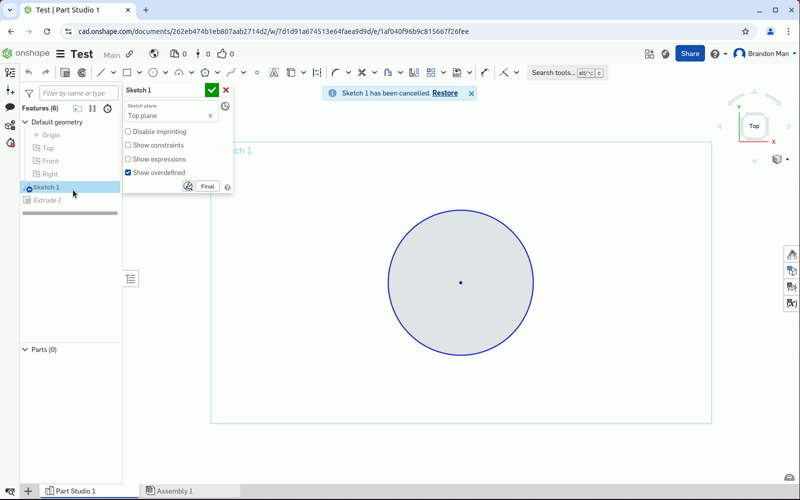
mouse_move(229, 92)
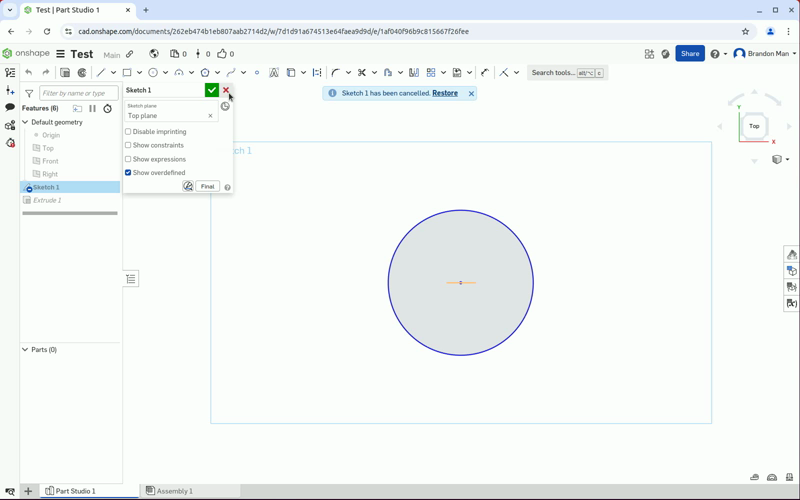
click(229, 92)
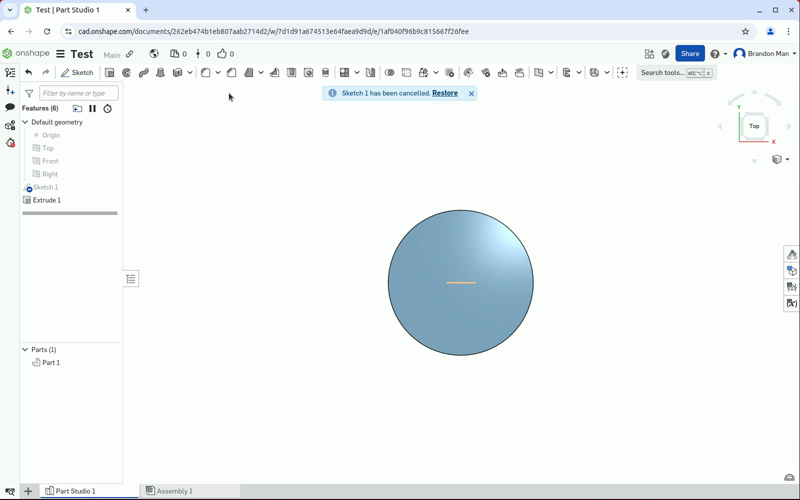
mouse_move(541, 75)
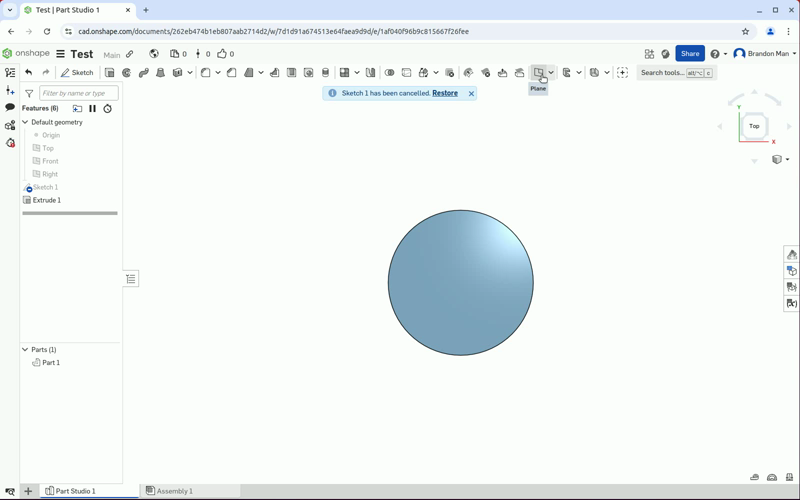
click(541, 75)
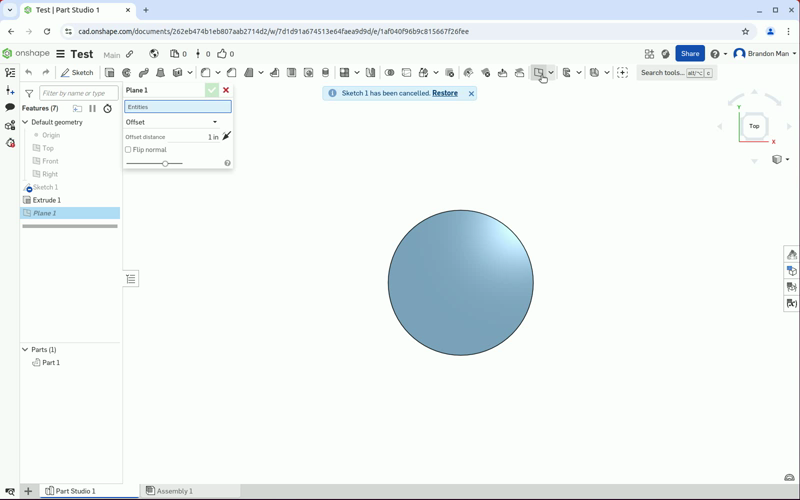
mouse_move(73, 150)
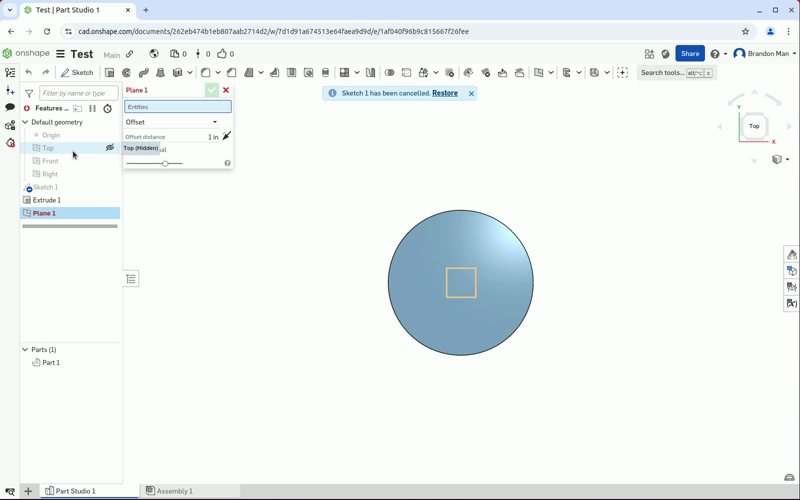
click(73, 150)
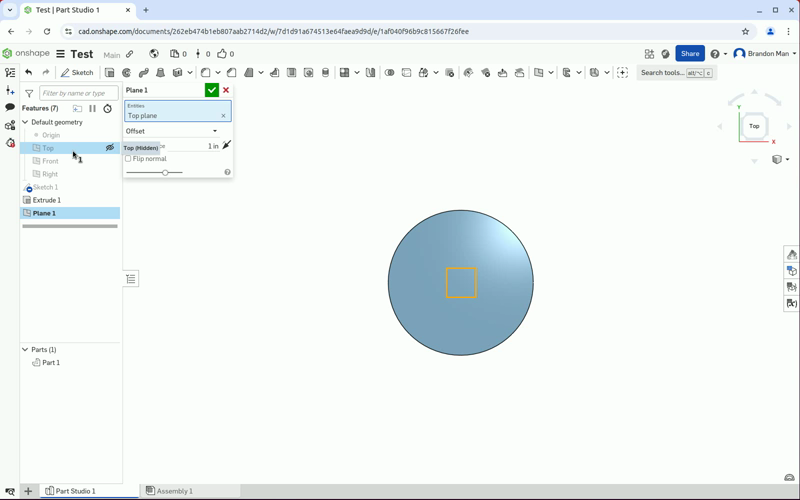
key(tab, 2)
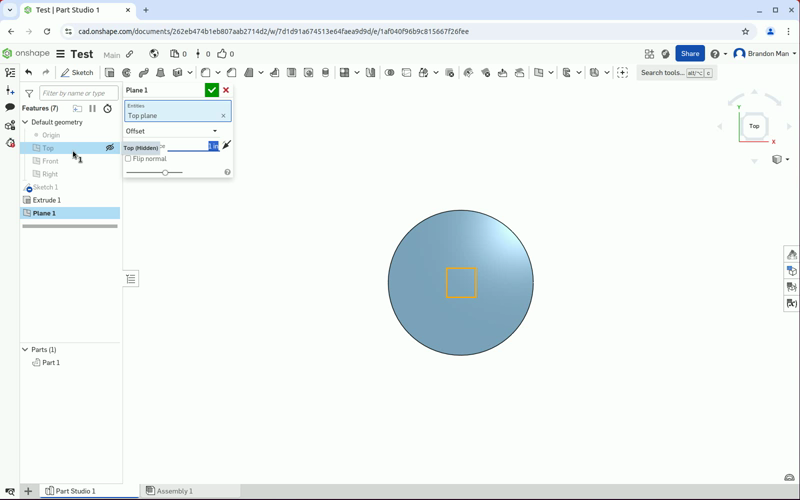
text(8.196)
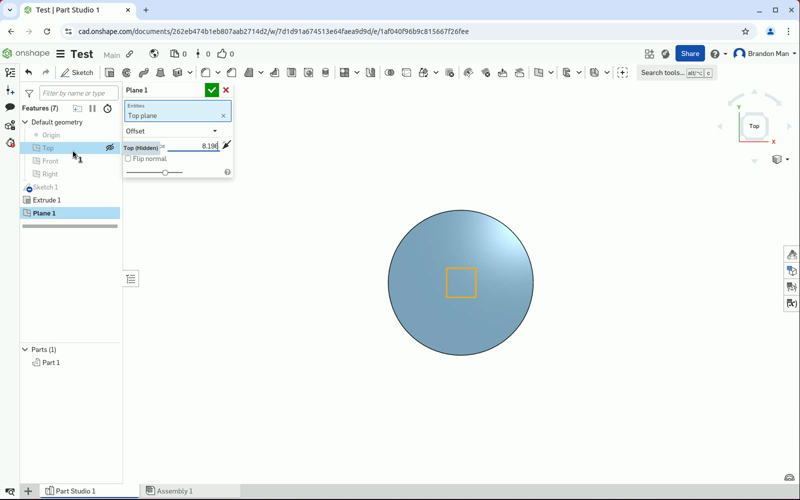
key(enter, 2)
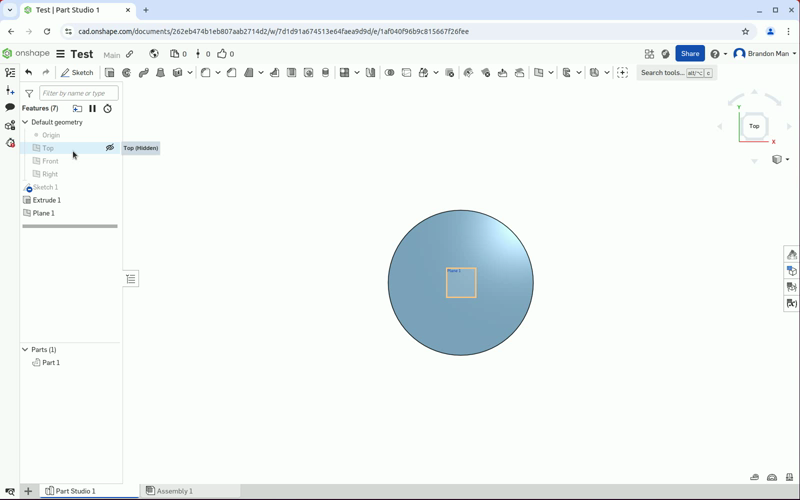
key(shift+s)
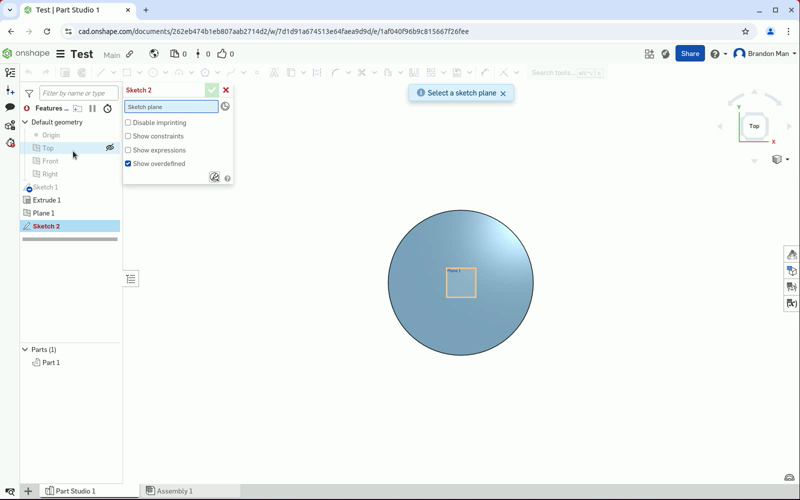
mouse_move(73, 215)
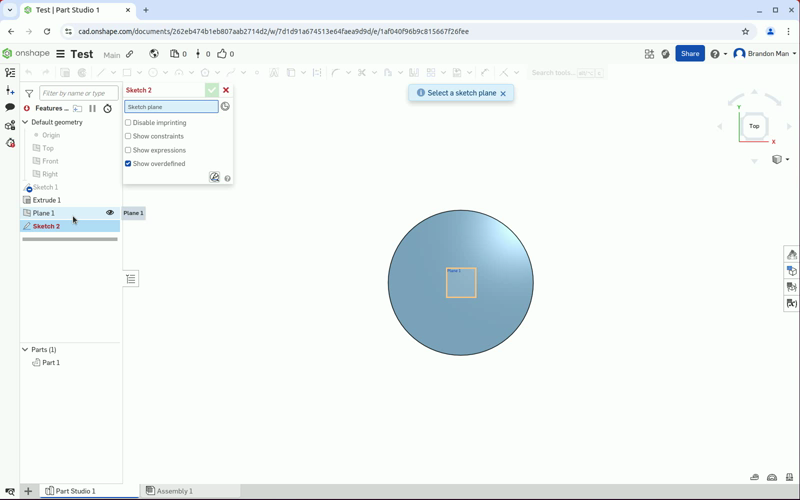
click(73, 215)
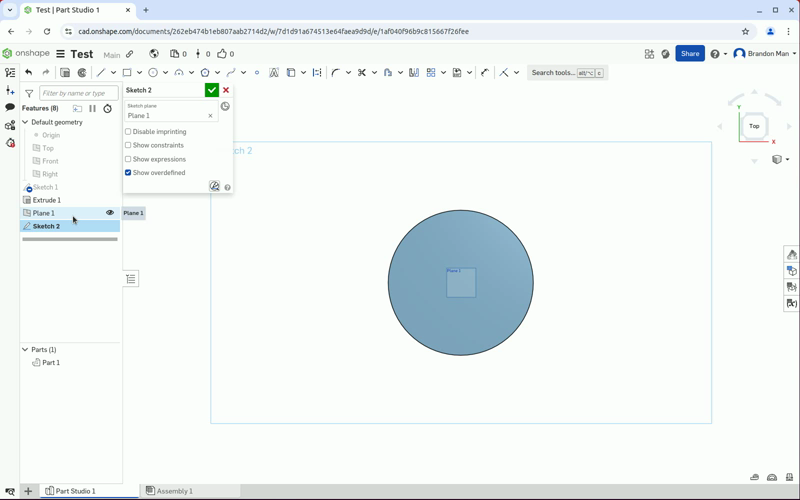
mouse_move(73, 352)
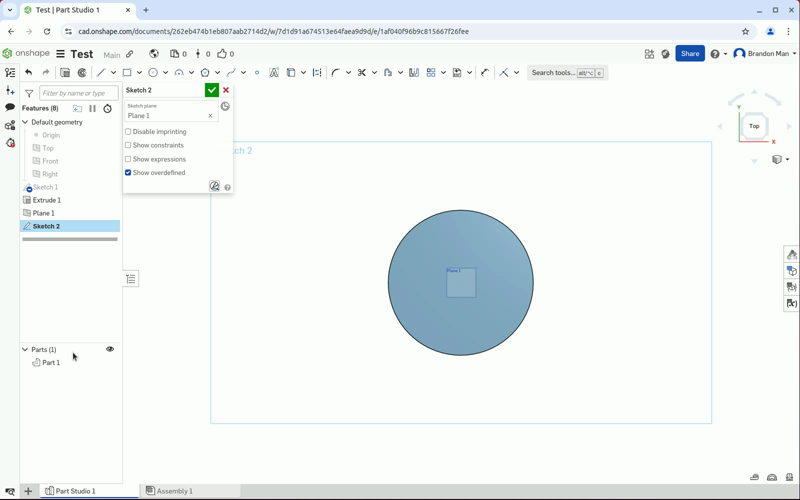
key(y)
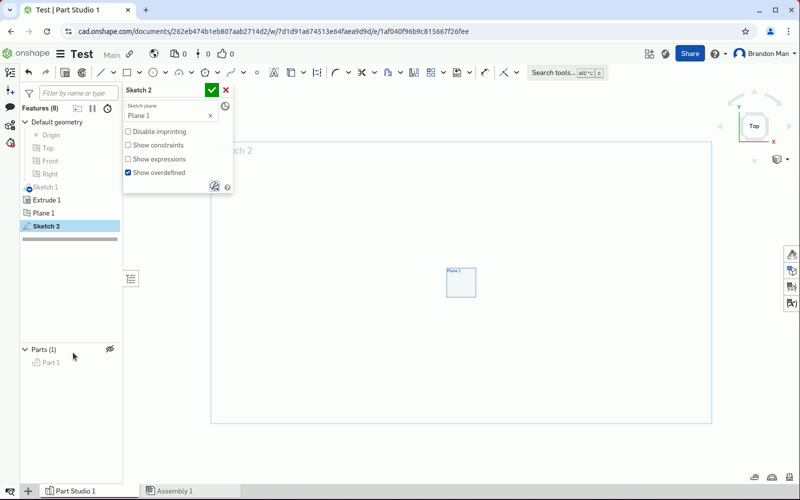
key(c)
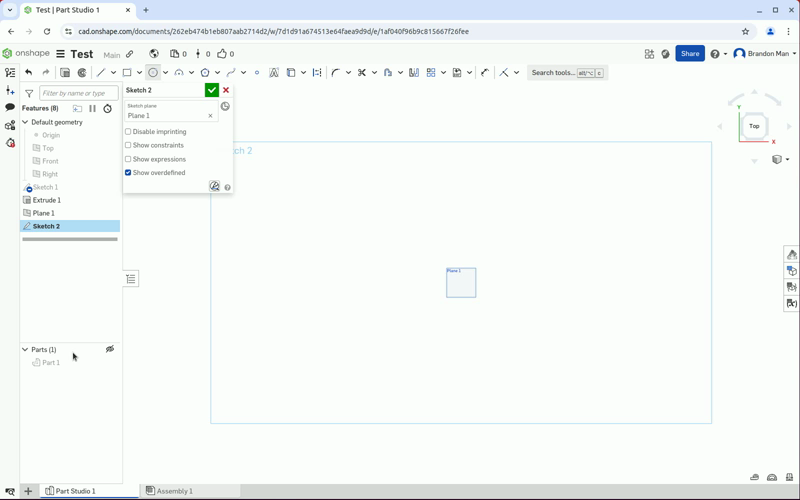
key_down(shift)
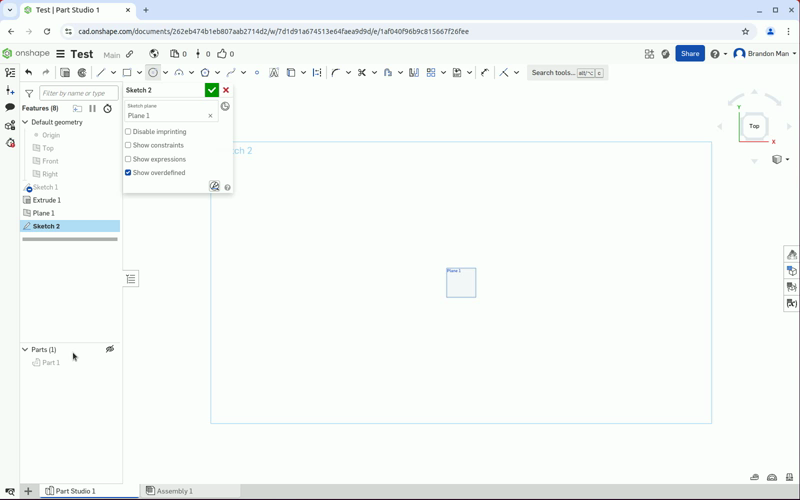
mouse_move(460, 282)
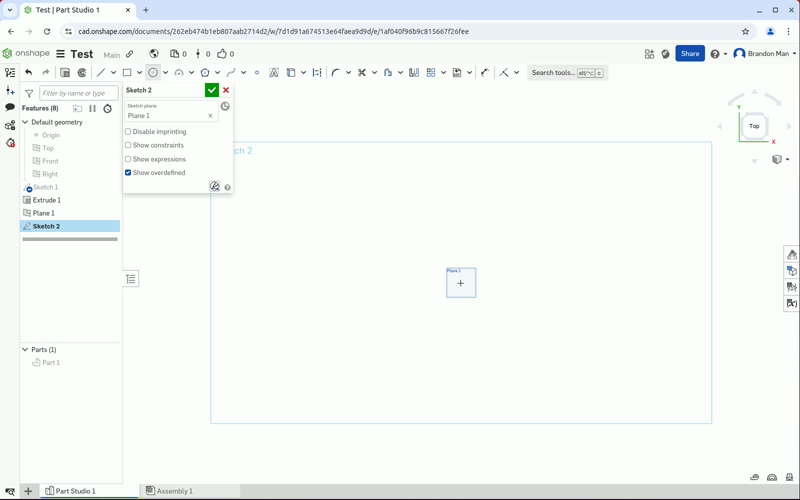
click(460, 282)
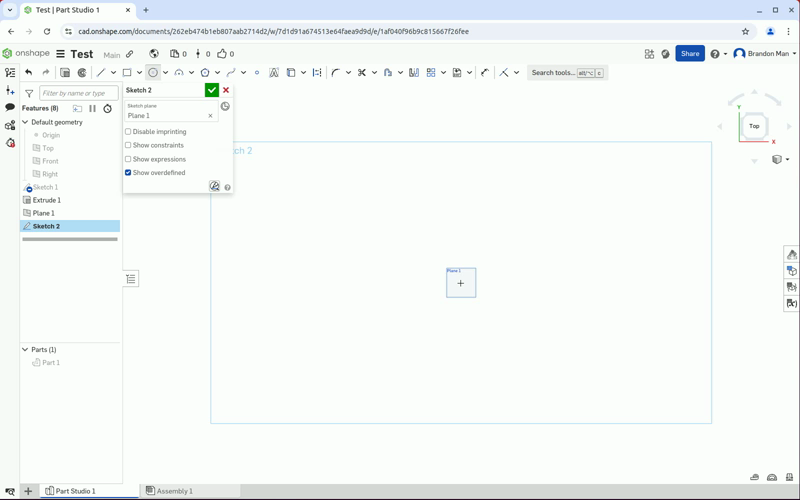
key_up(shift)
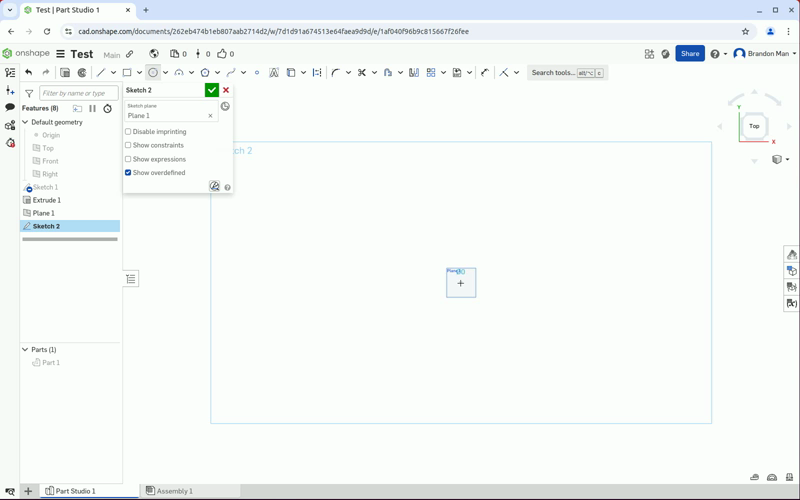
mouse_move(511, 282)
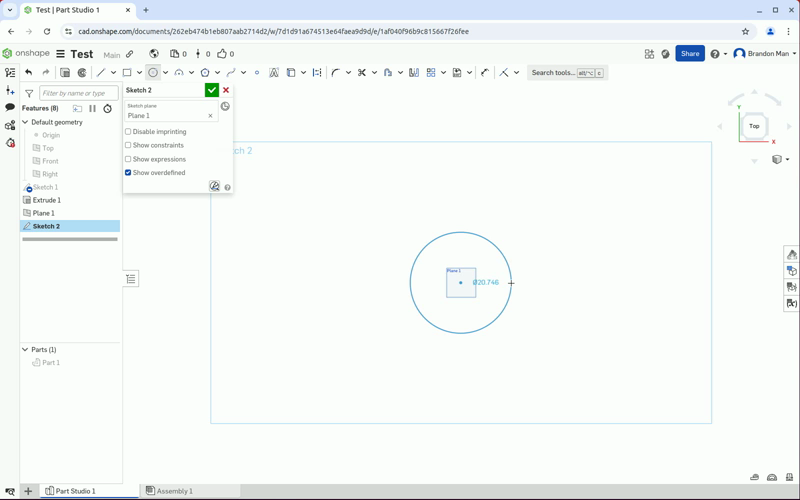
click(511, 282)
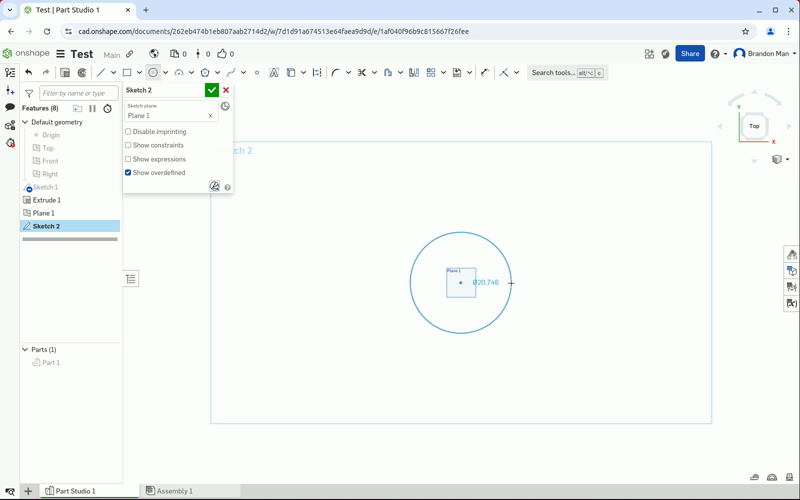
key(esc)
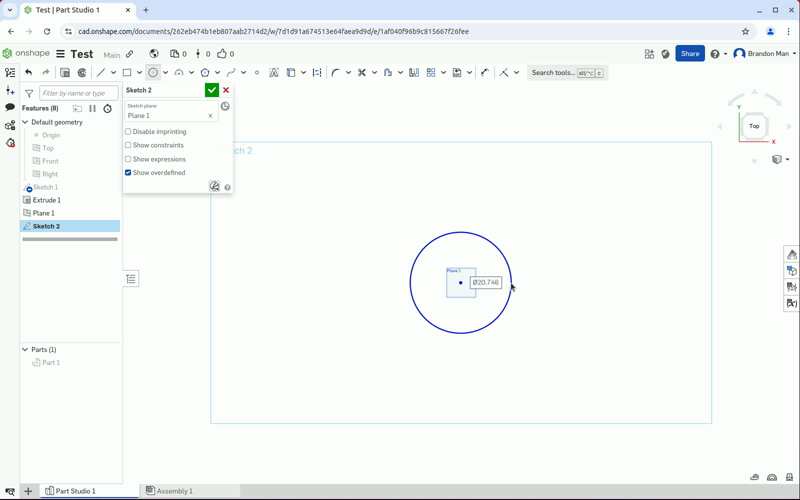
mouse_move(472, 264)
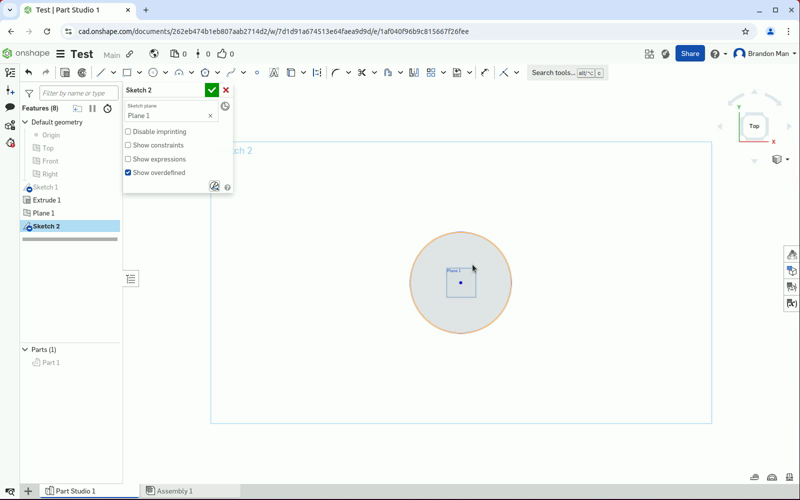
click(472, 264)
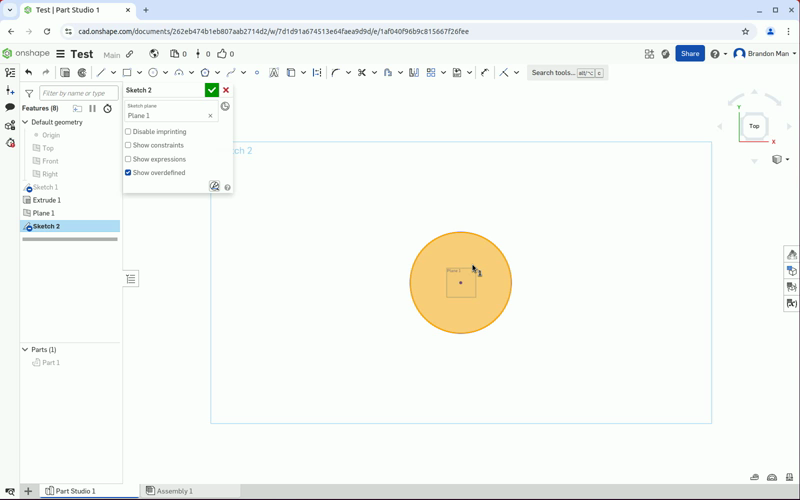
mouse_move(73, 352)
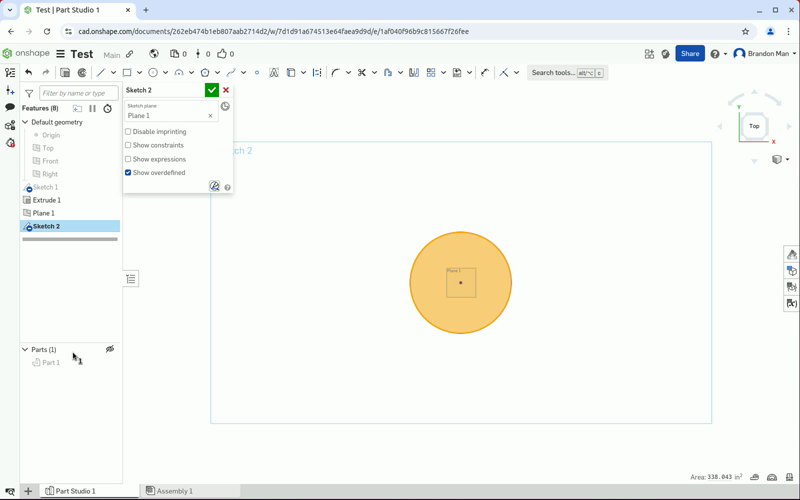
key(shift+y)
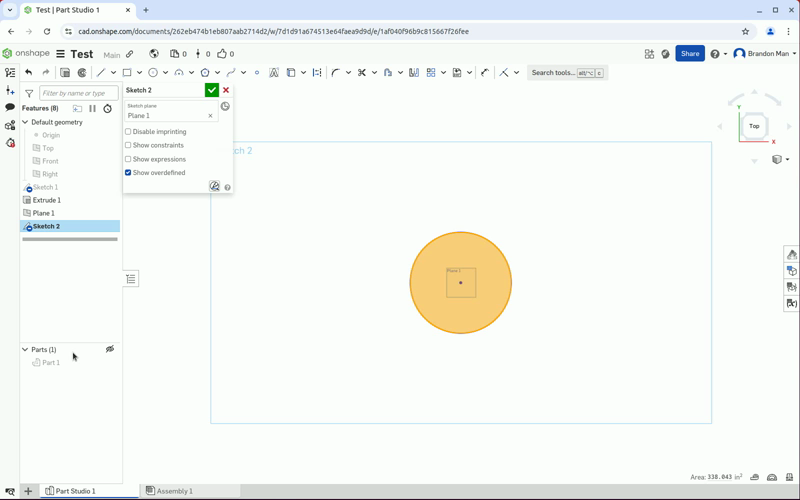
key(shift+e)
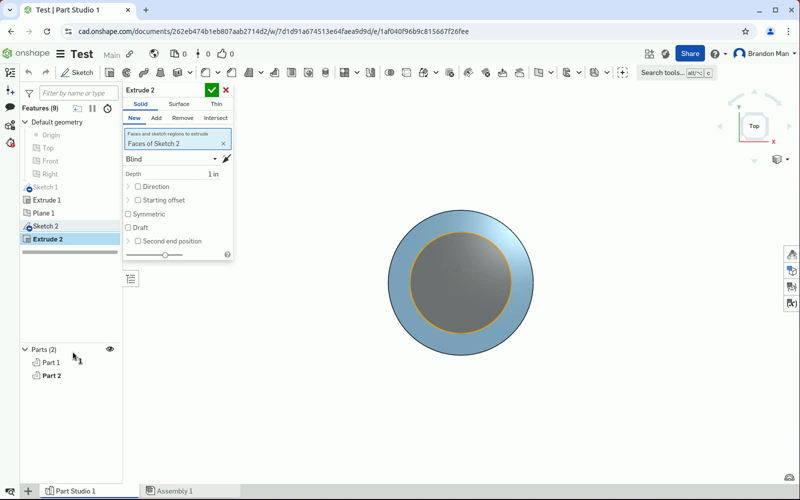
mouse_move(143, 106)
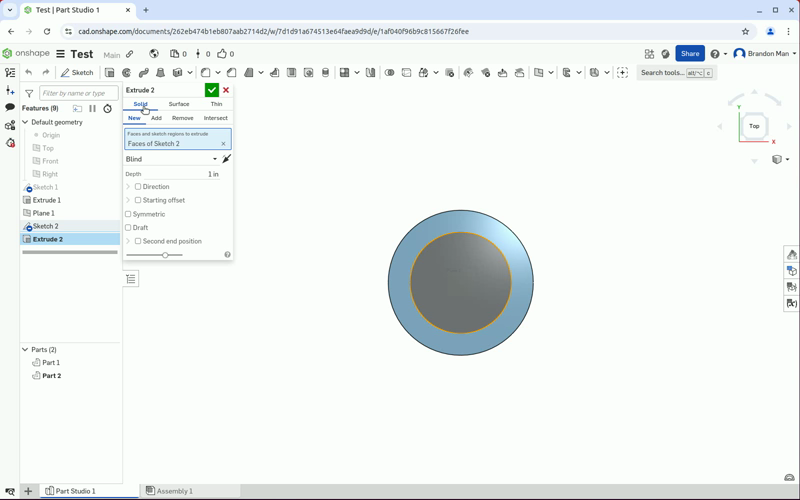
click(143, 106)
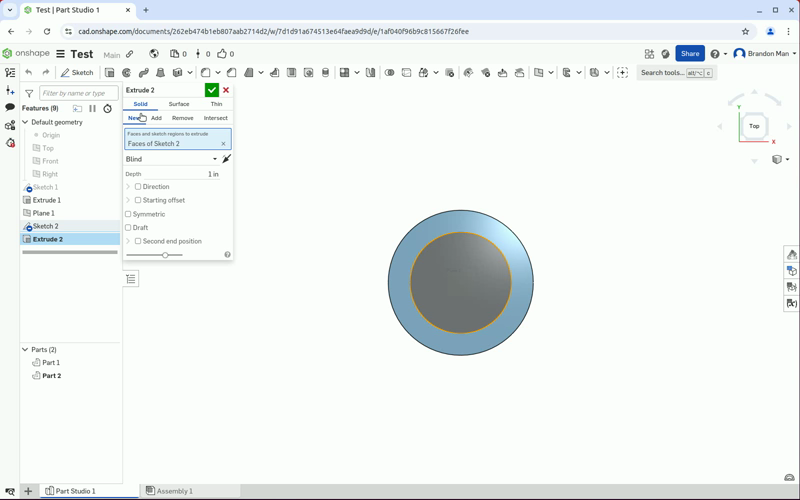
mouse_move(137, 120)
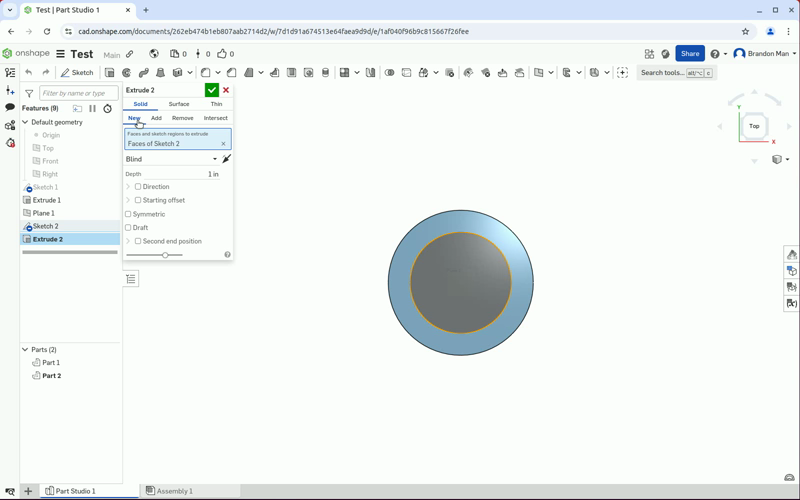
click(137, 120)
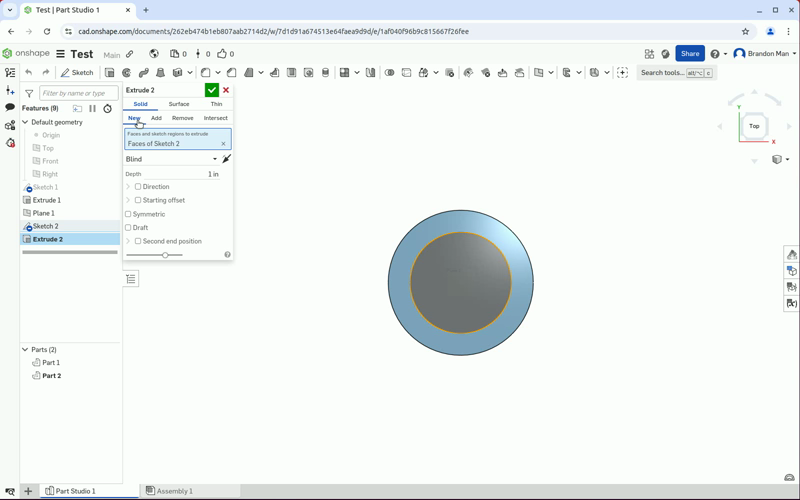
key(tab, 4)
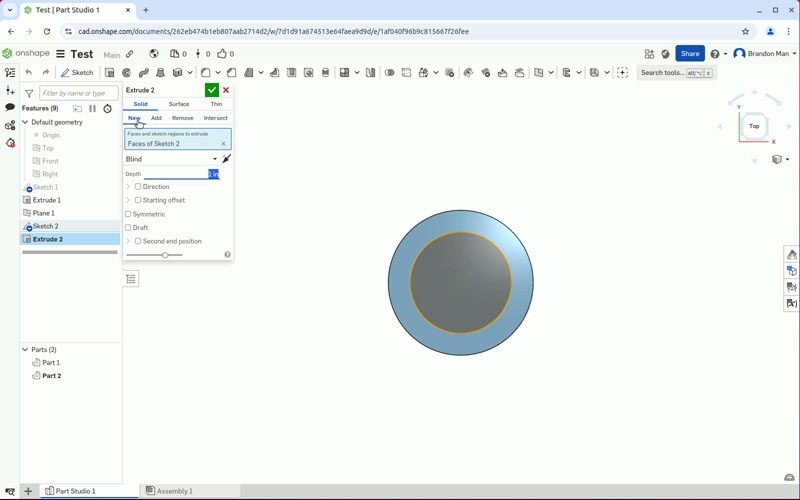
text(11.554)
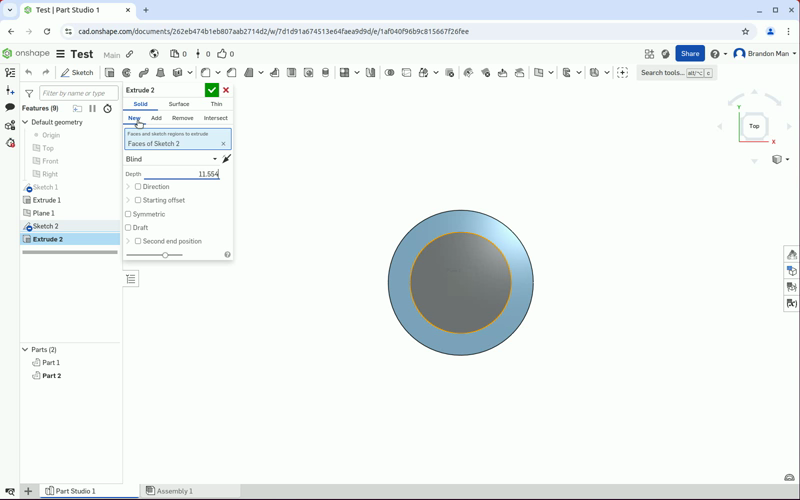
key(enter)
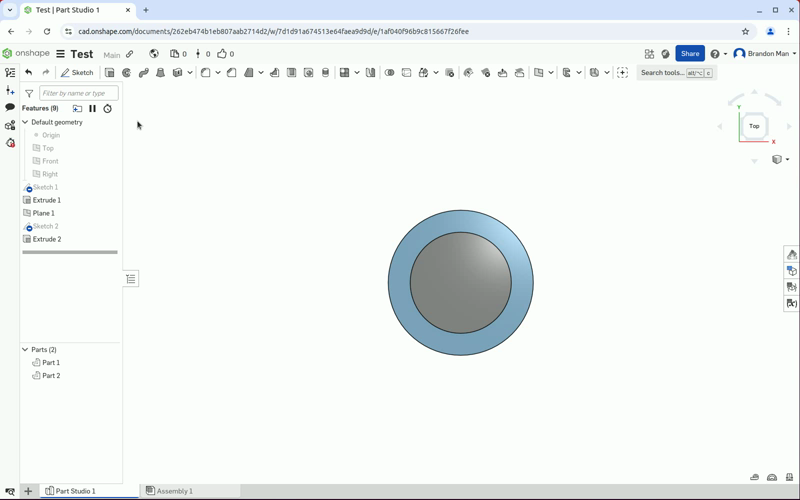
key(shift+h)
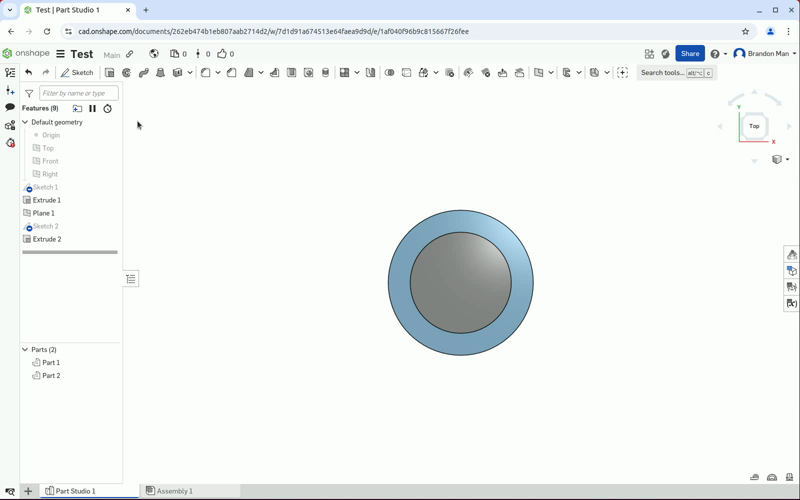
key(shift+h)
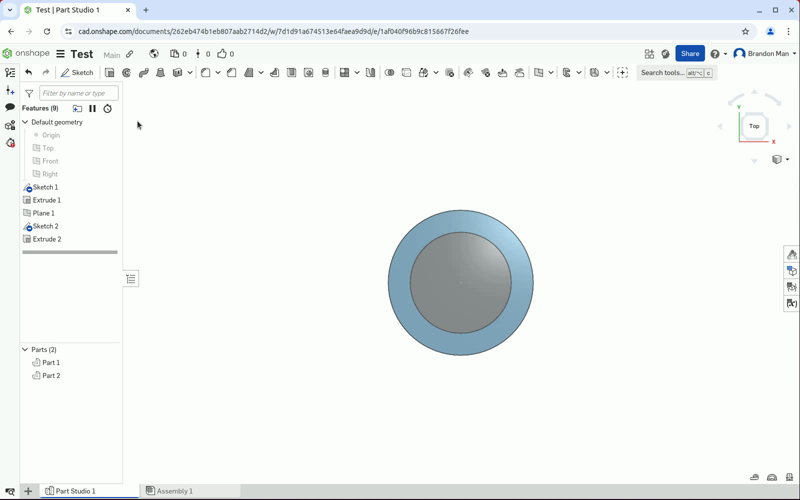
key(shift+7)
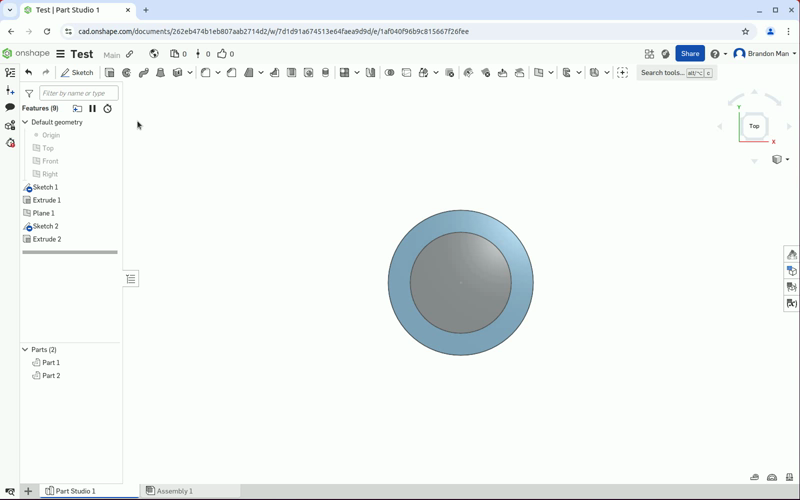
key(up, 3)
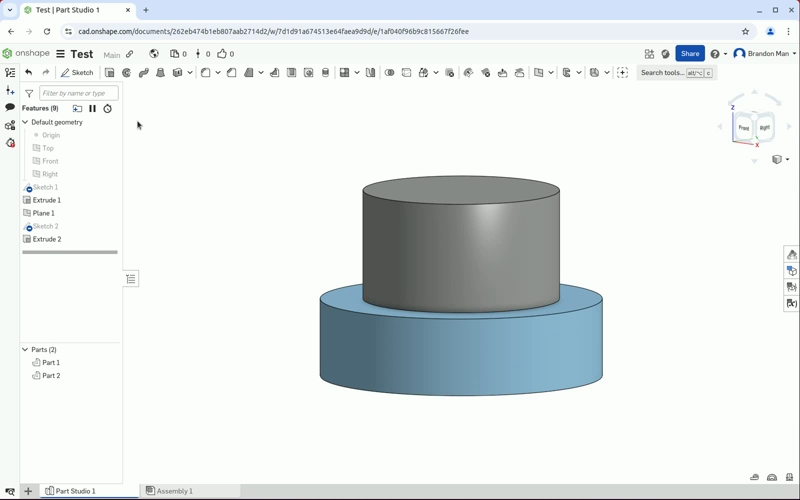
key(left, 3)
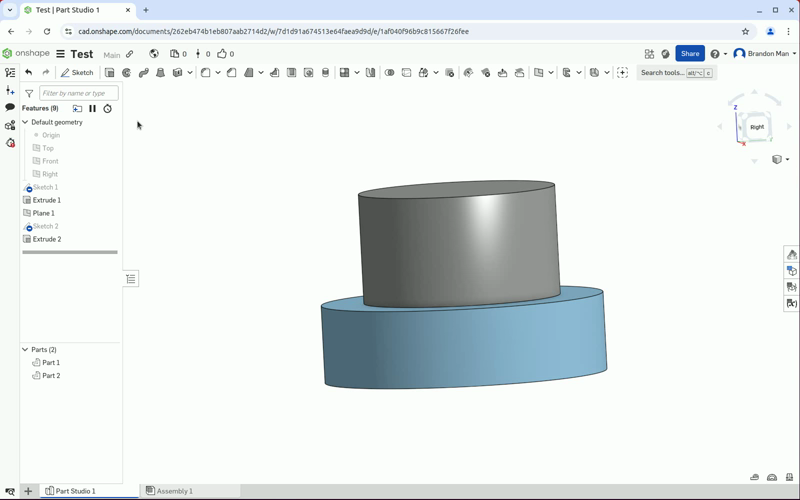
key(right, 3)
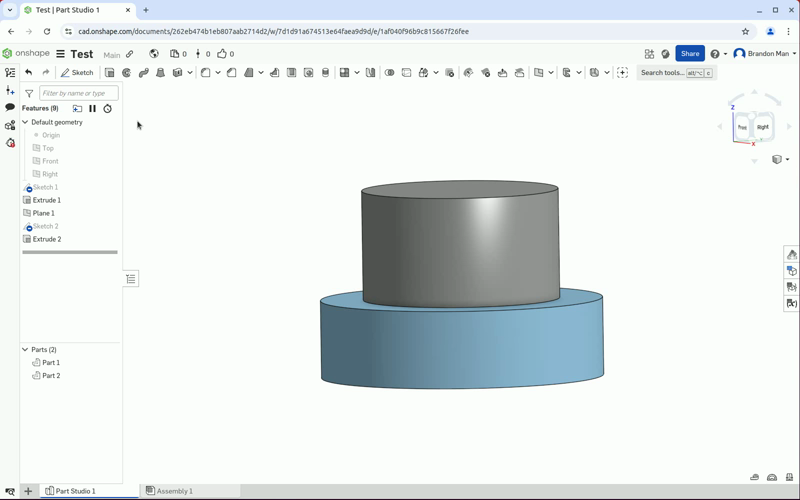
key(down, 3)
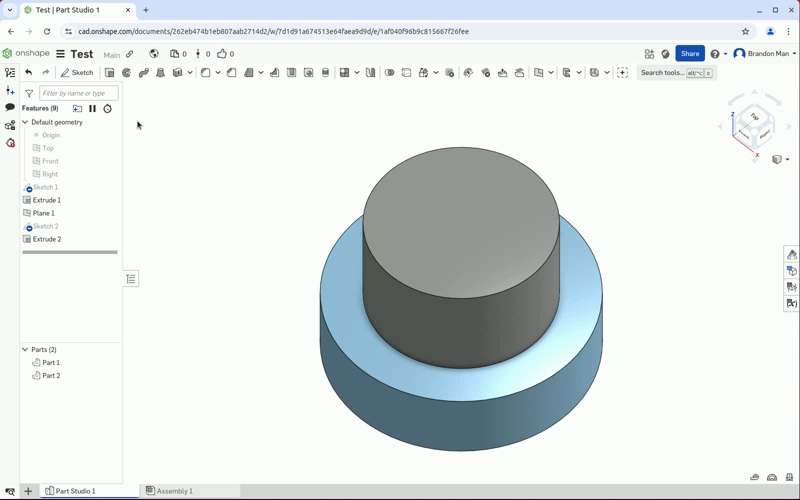
mouse_move(73, 189)
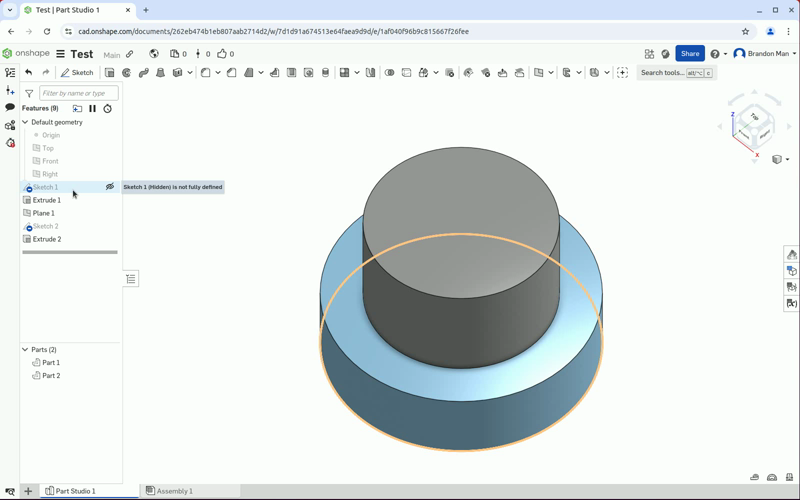
click(73, 189)